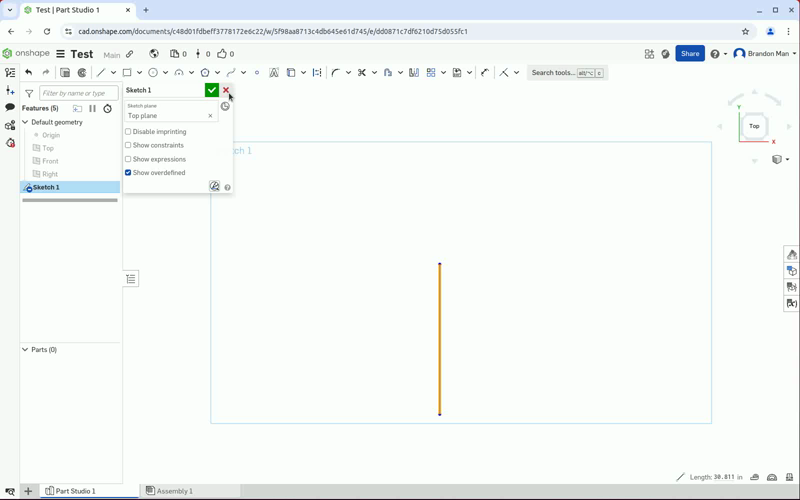
key(shift+h)
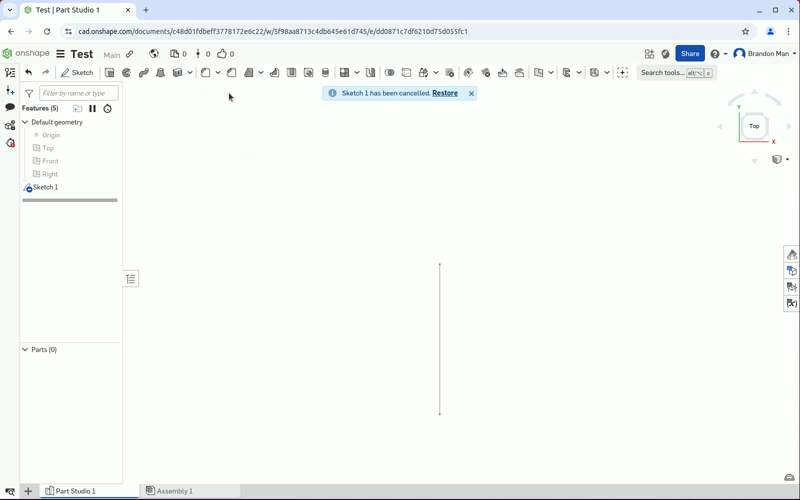
key(shift+s)
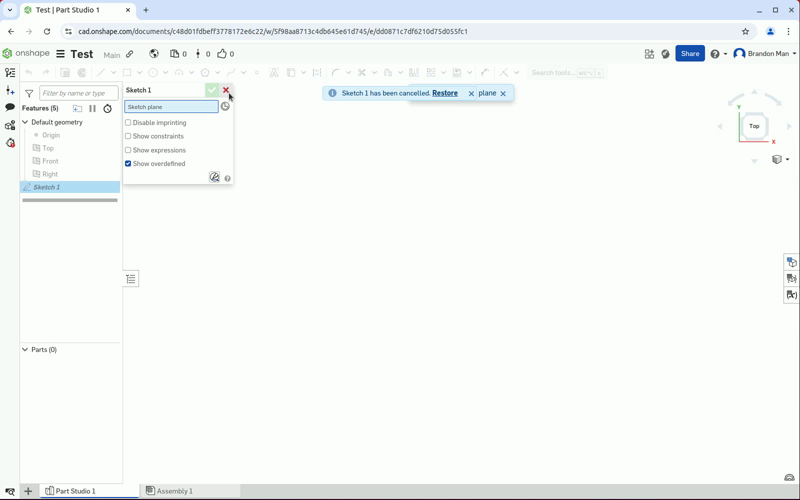
mouse_move(73, 150)
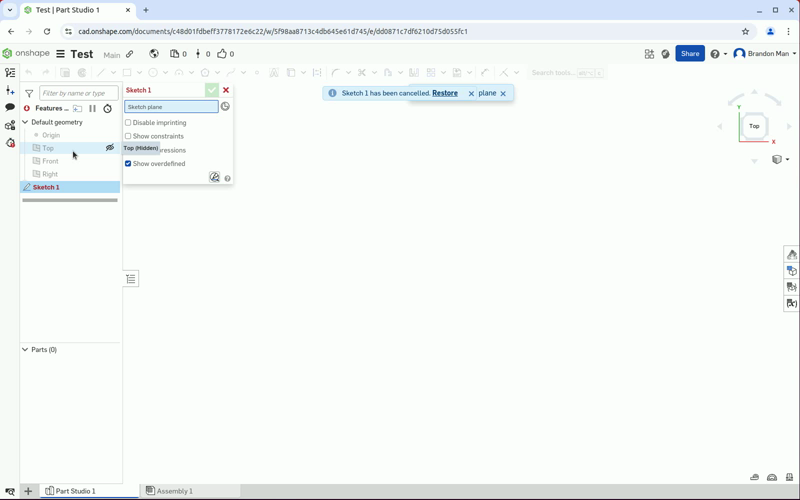
click(73, 150)
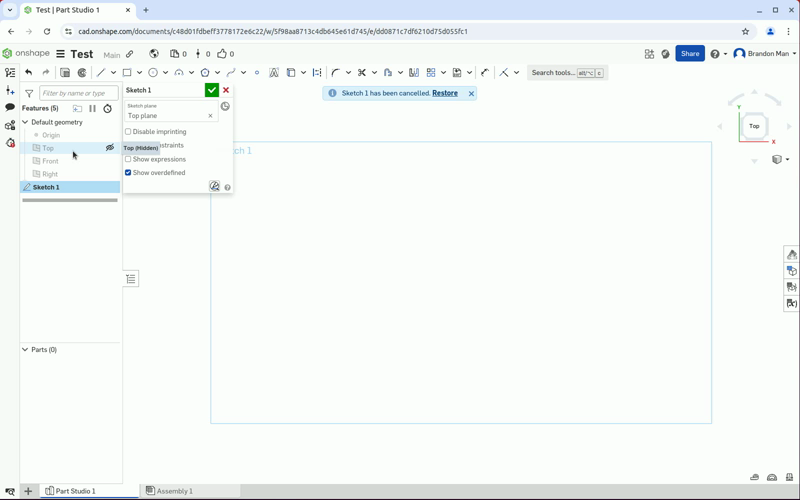
mouse_move(73, 352)
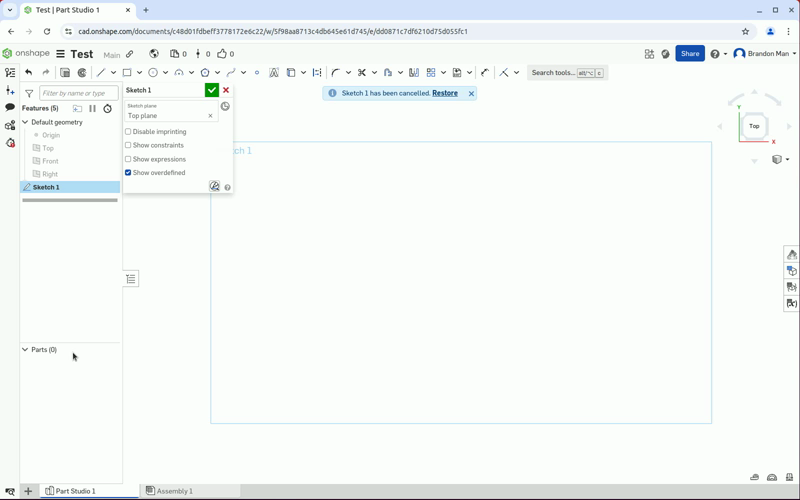
key(y)
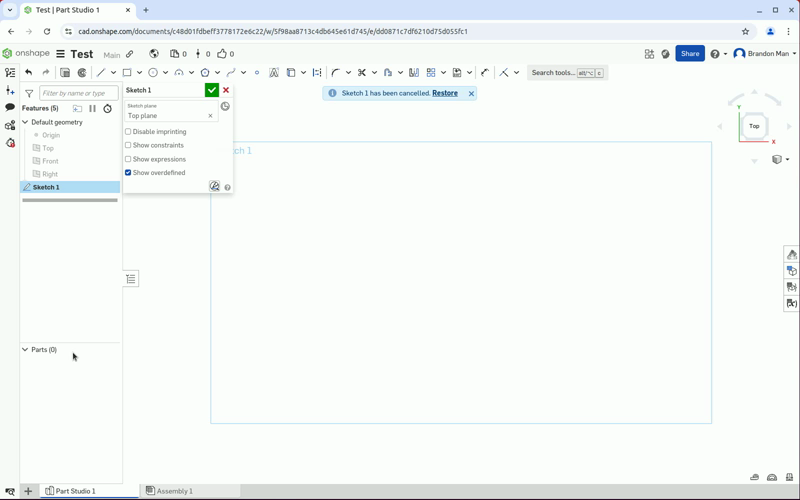
key(c)
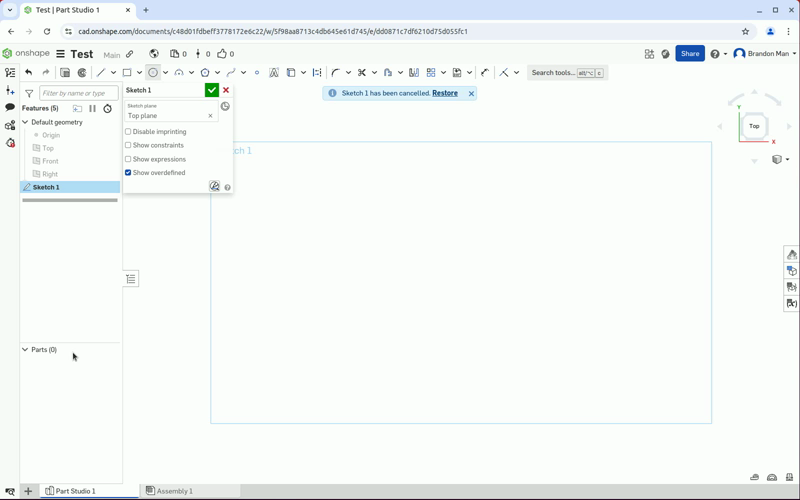
key_down(shift)
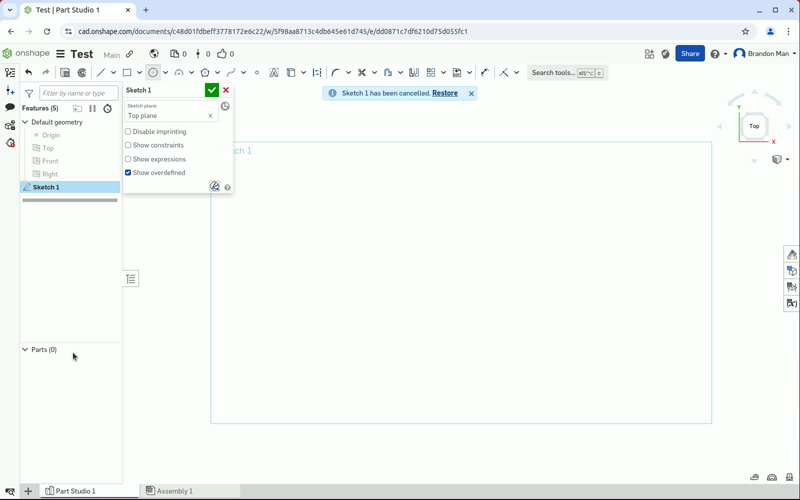
mouse_move(460, 282)
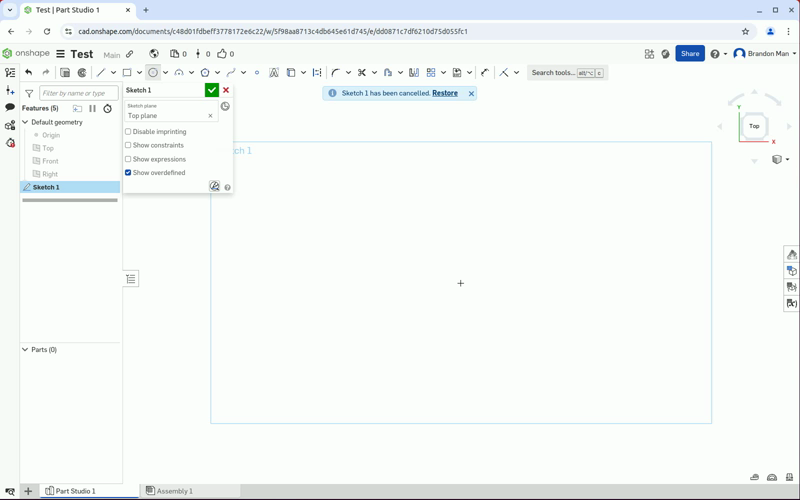
click(460, 282)
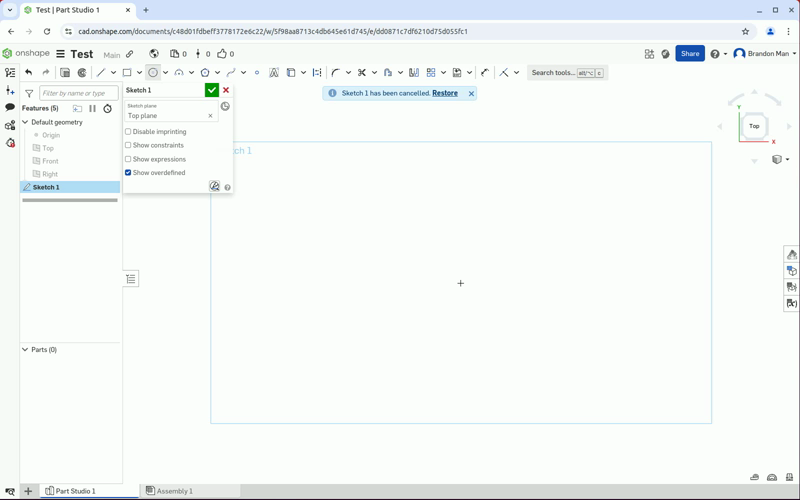
key_up(shift)
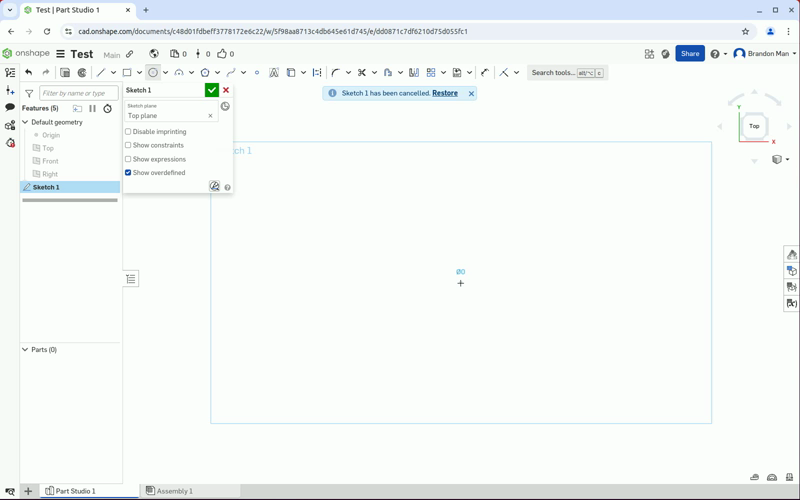
mouse_move(533, 282)
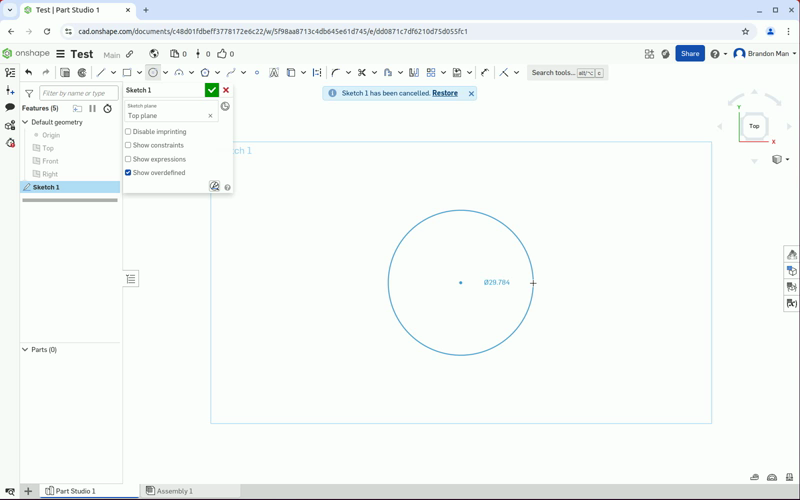
click(533, 282)
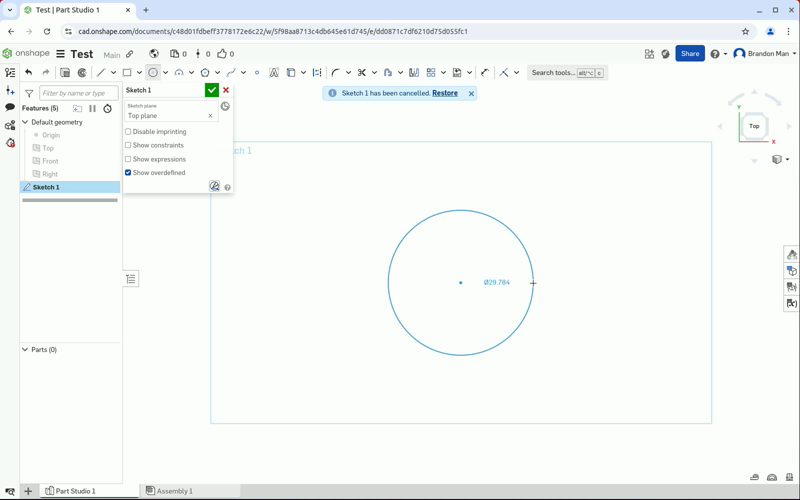
key(esc)
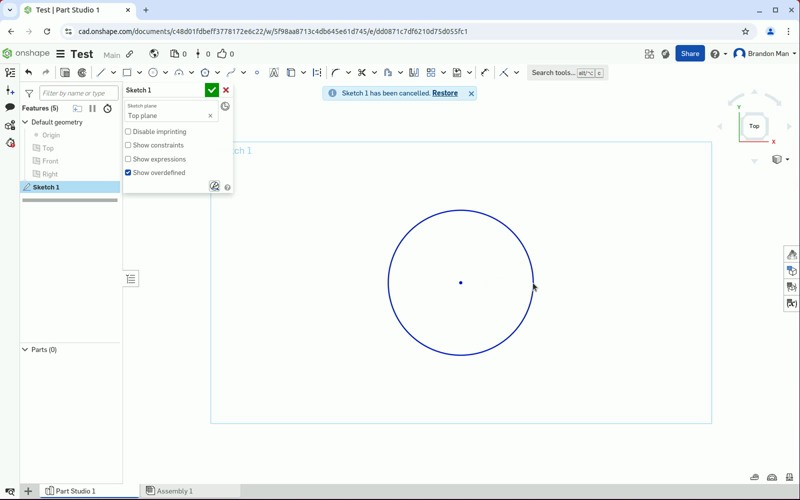
mouse_move(466, 233)
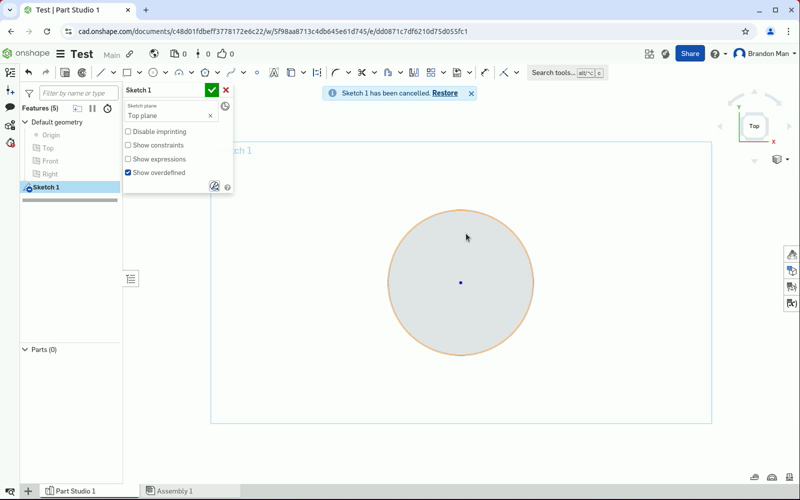
click(466, 233)
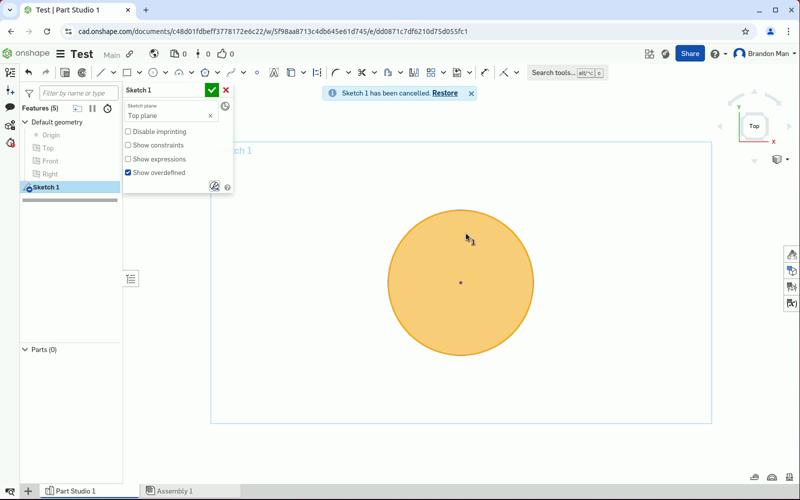
mouse_move(73, 352)
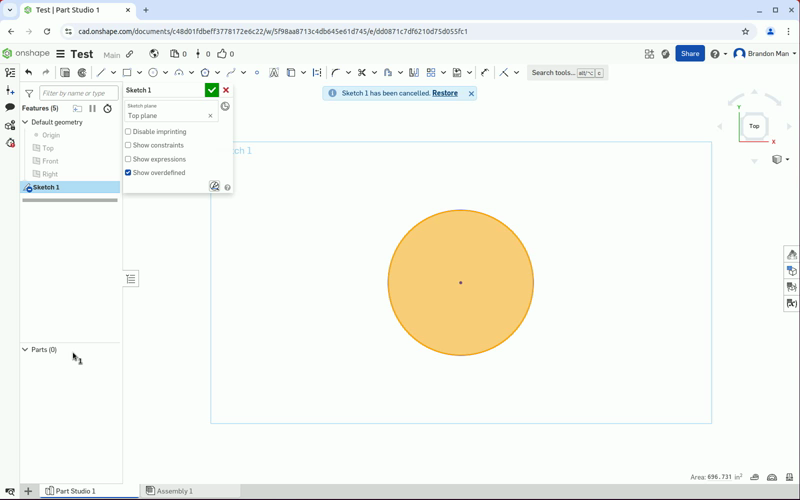
key(shift+y)
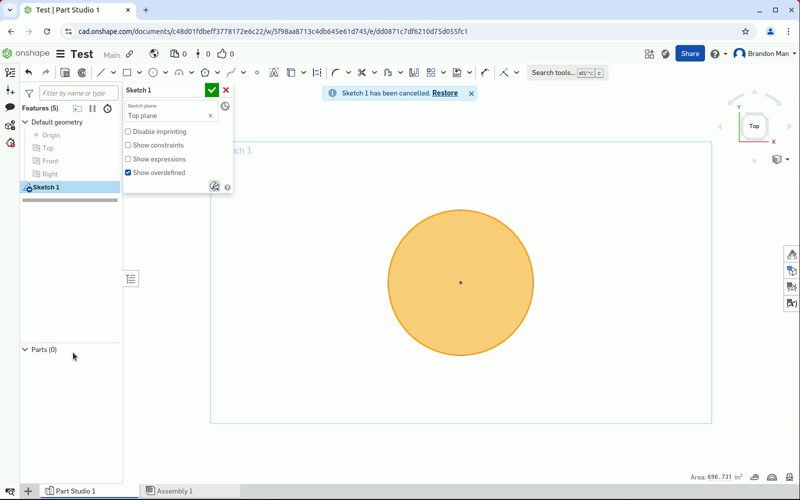
key(shift+e)
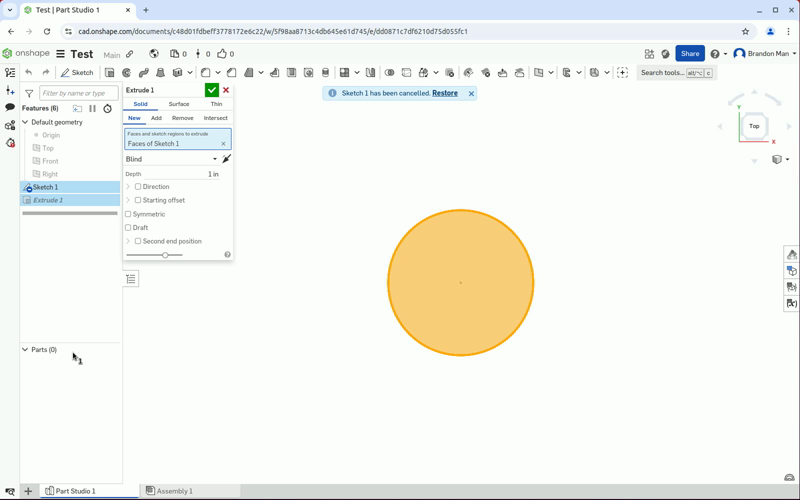
mouse_move(143, 106)
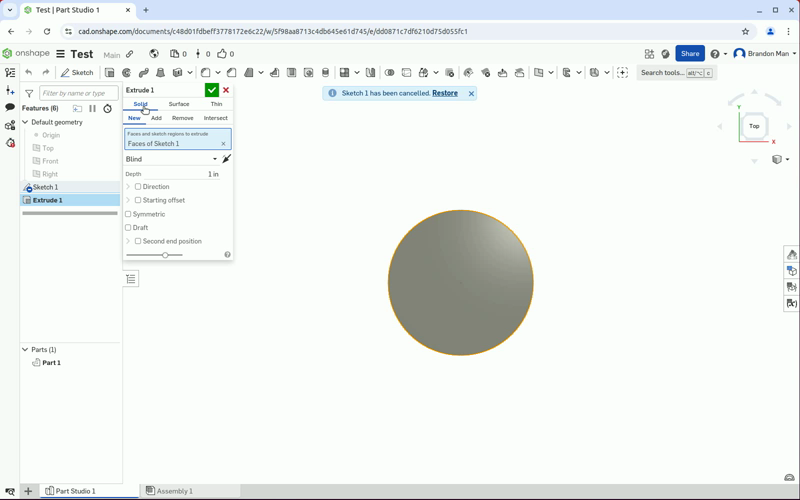
click(143, 106)
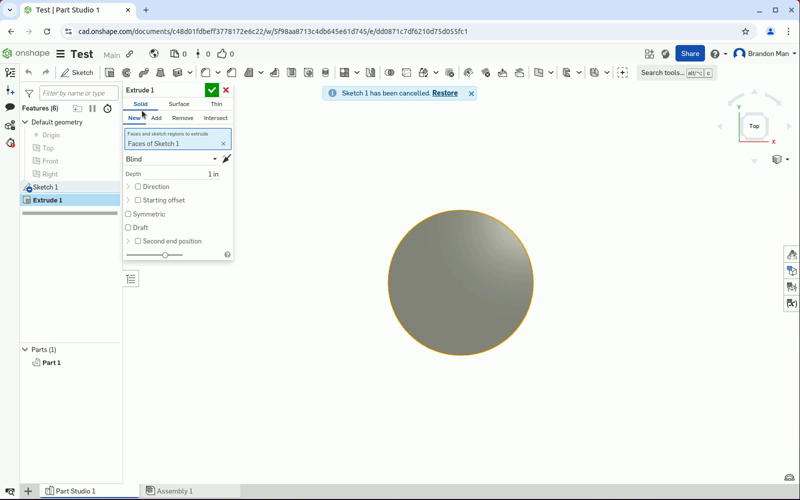
mouse_move(137, 120)
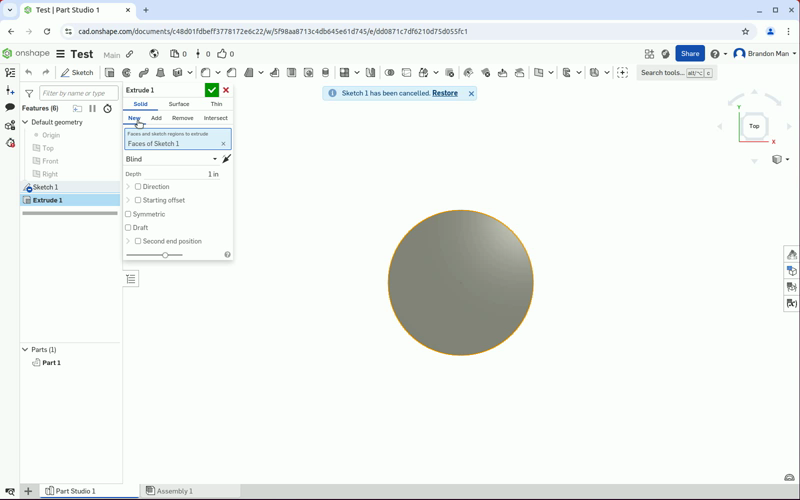
click(137, 120)
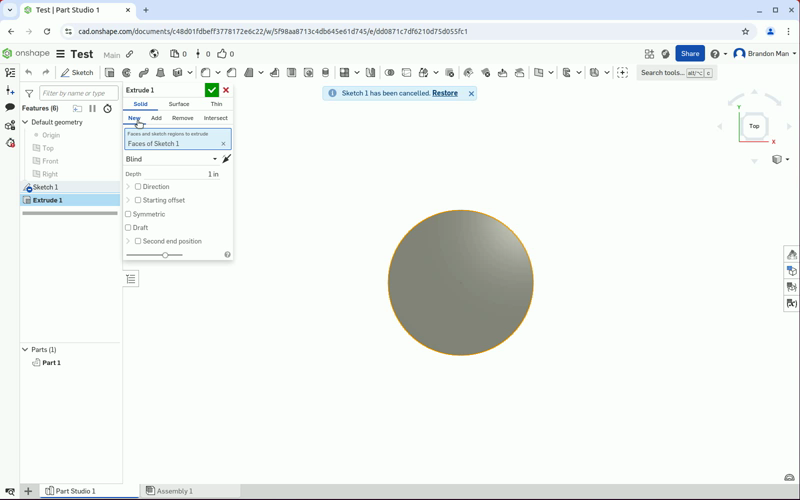
key(tab, 4)
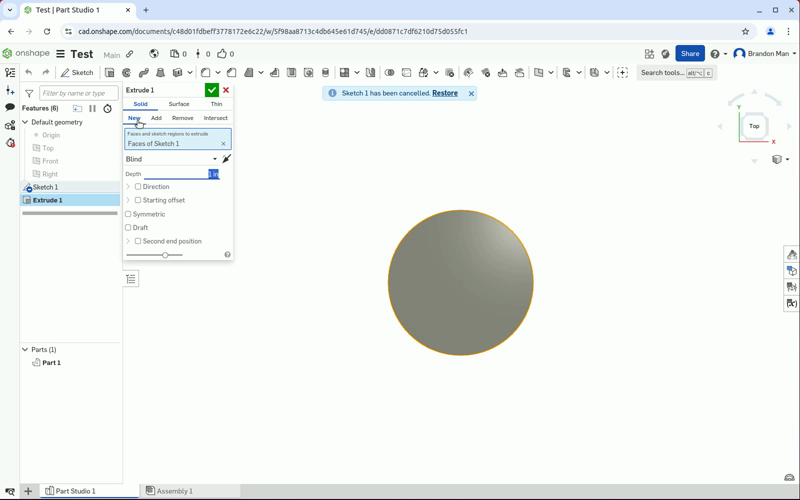
text(8.184)
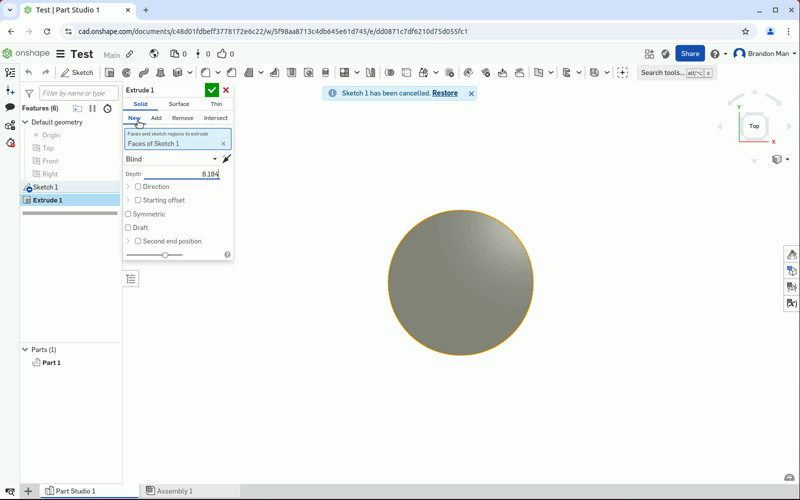
key(enter)
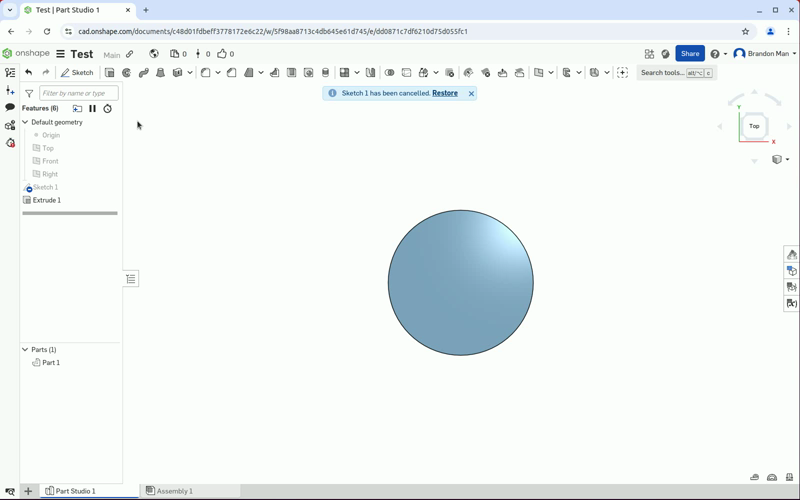
key(shift+h)
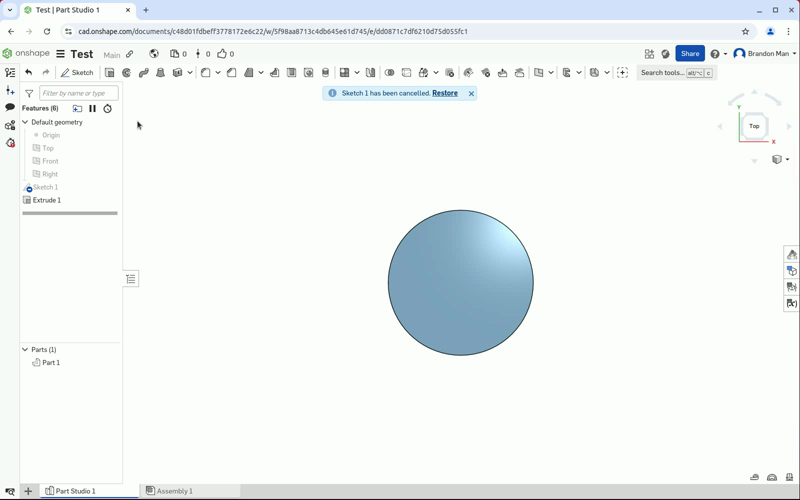
key(shift+h)
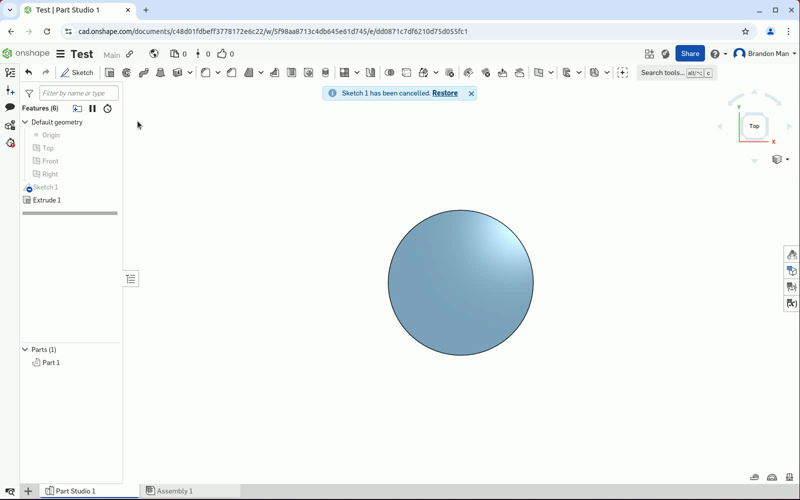
mouse_move(73, 189)
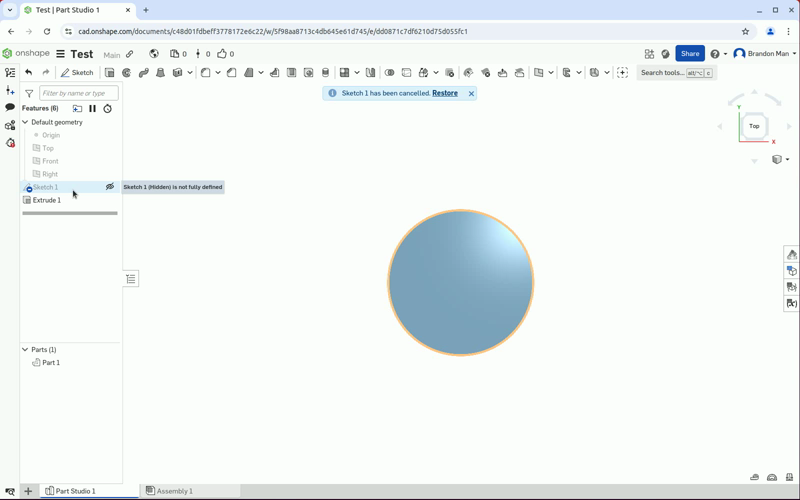
click(73, 189)
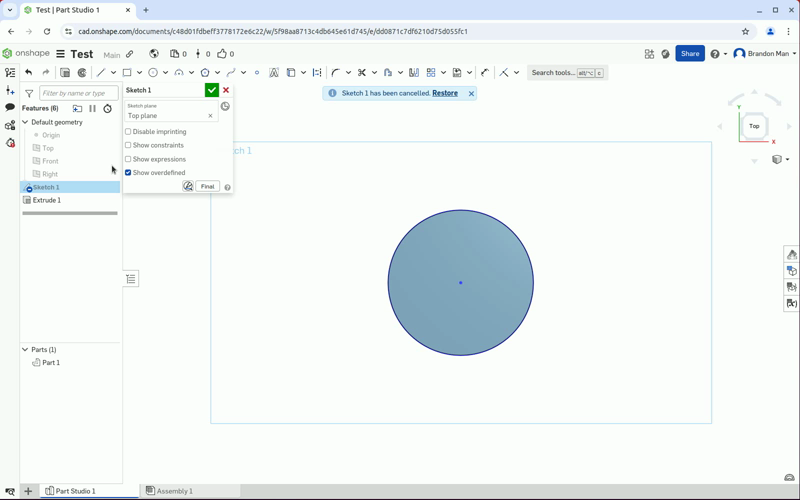
mouse_move(229, 92)
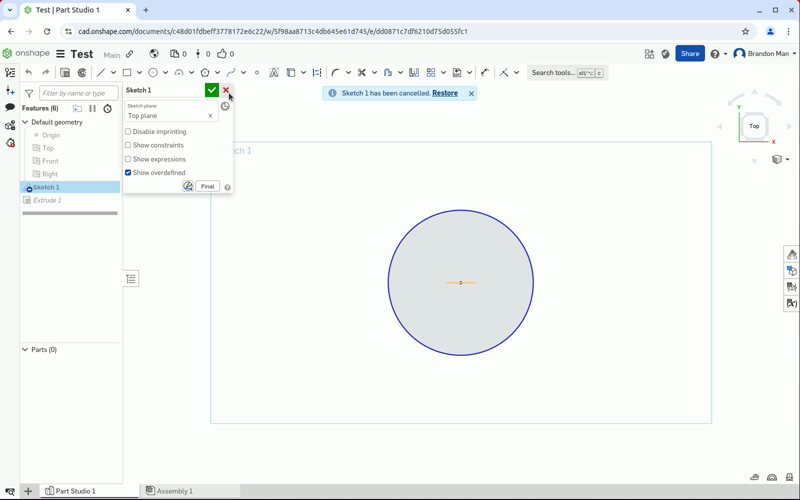
click(229, 92)
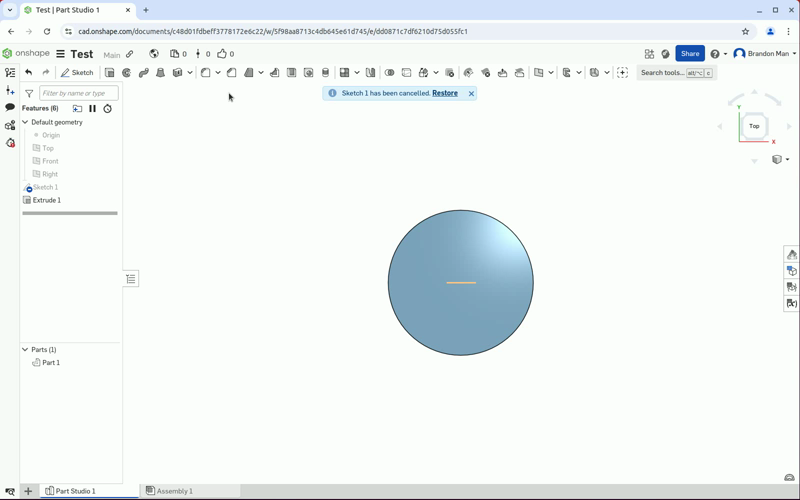
mouse_move(541, 75)
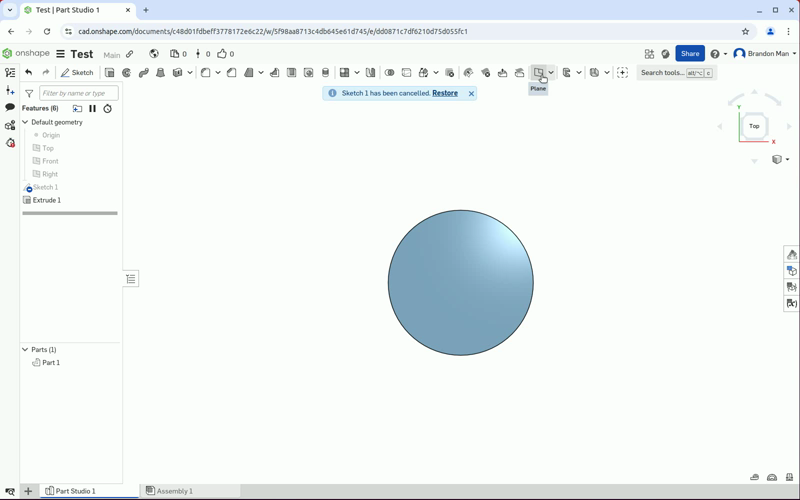
click(541, 75)
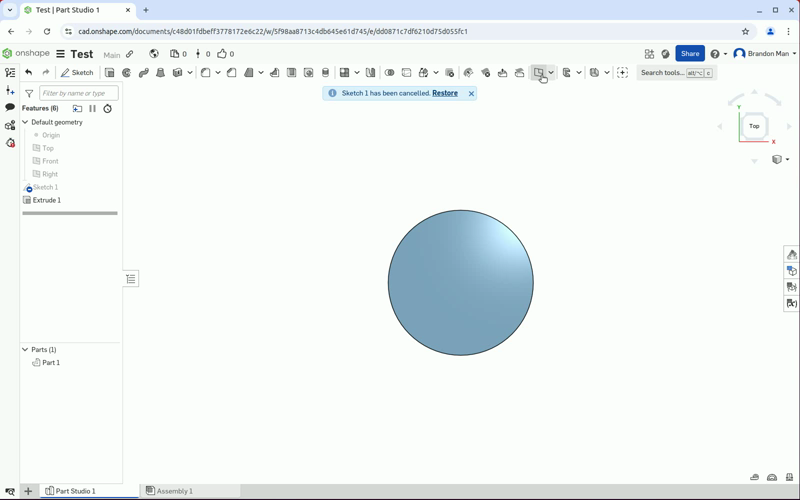
mouse_move(73, 150)
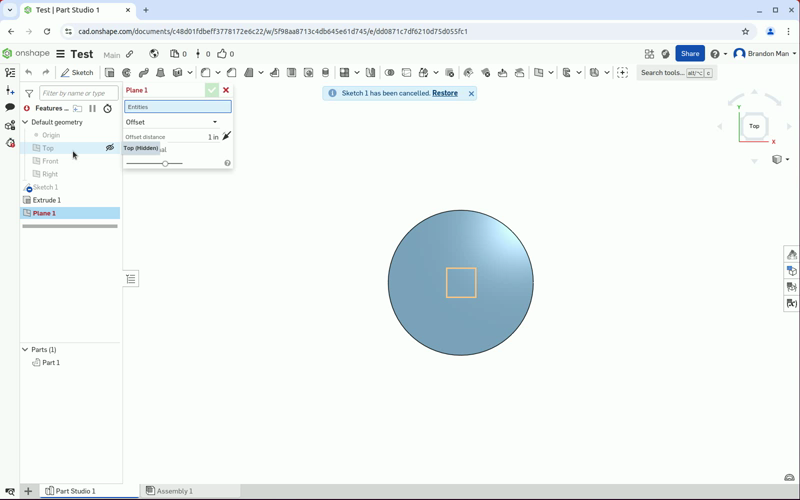
click(73, 150)
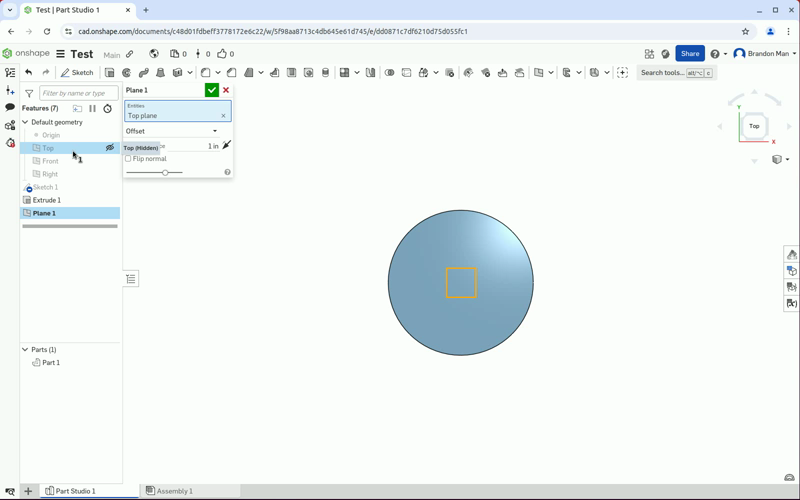
key(tab, 2)
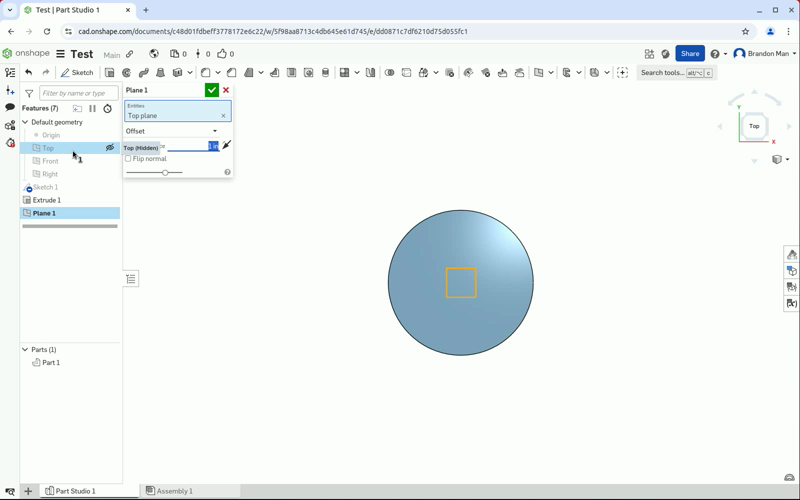
text(8.196)
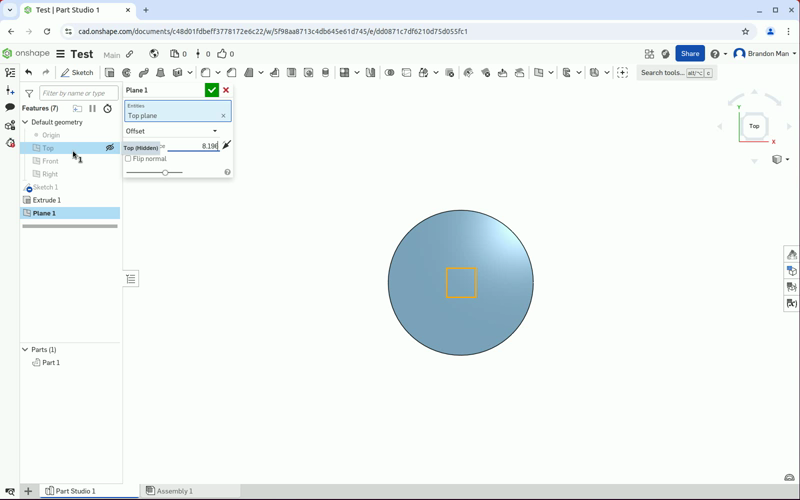
key(enter, 2)
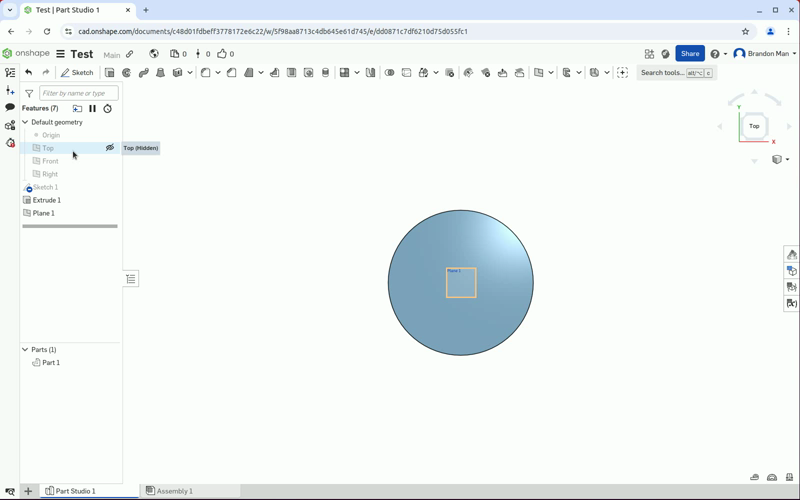
key(shift+s)
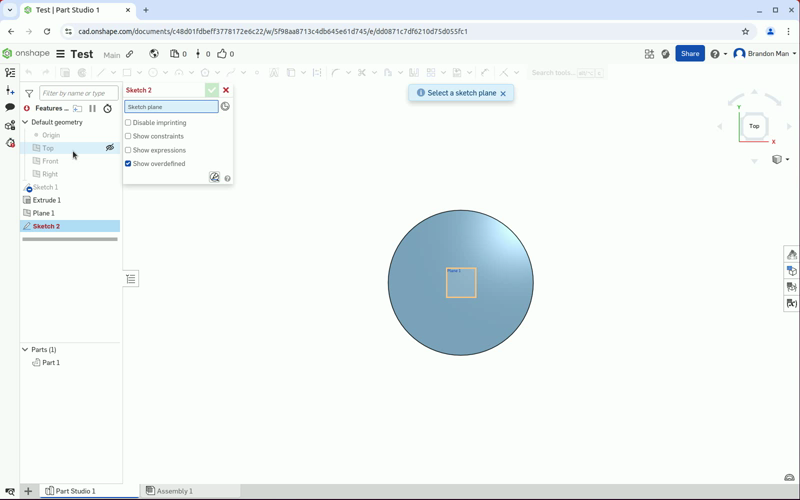
mouse_move(73, 215)
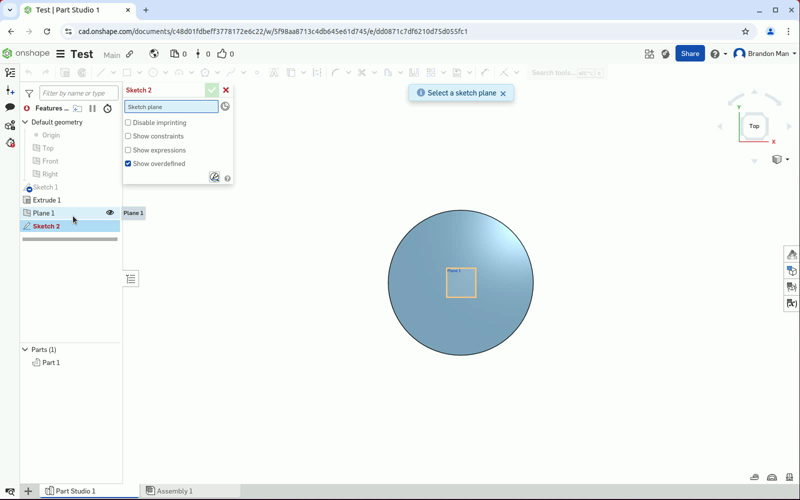
click(73, 215)
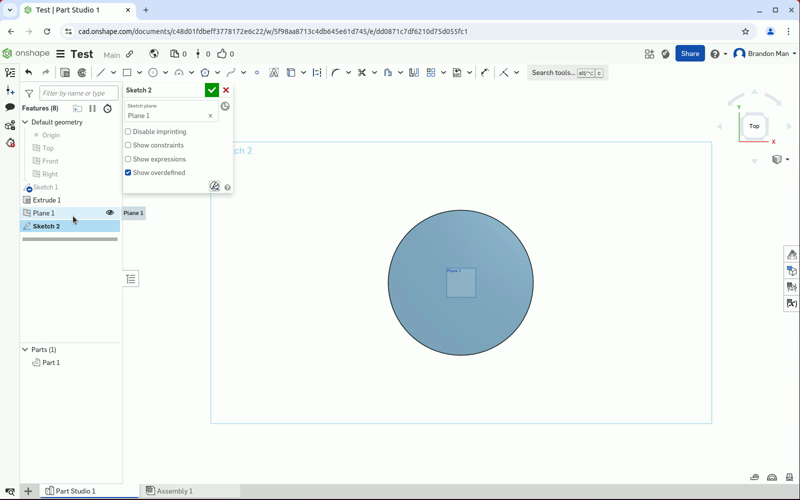
mouse_move(73, 352)
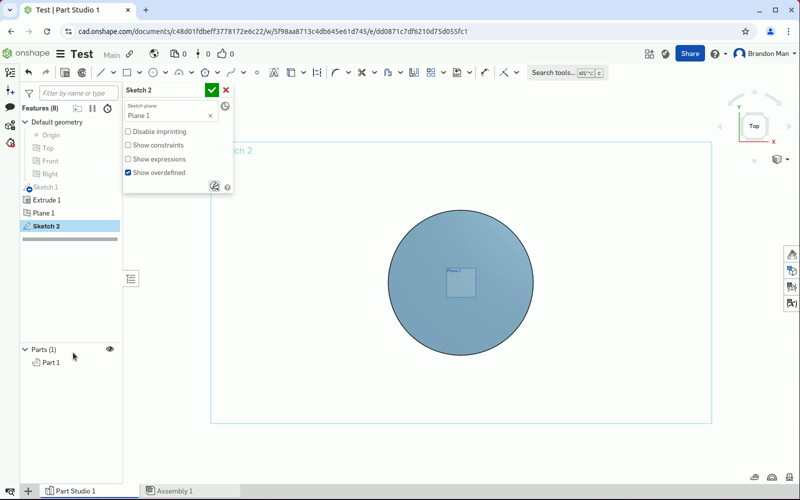
key(y)
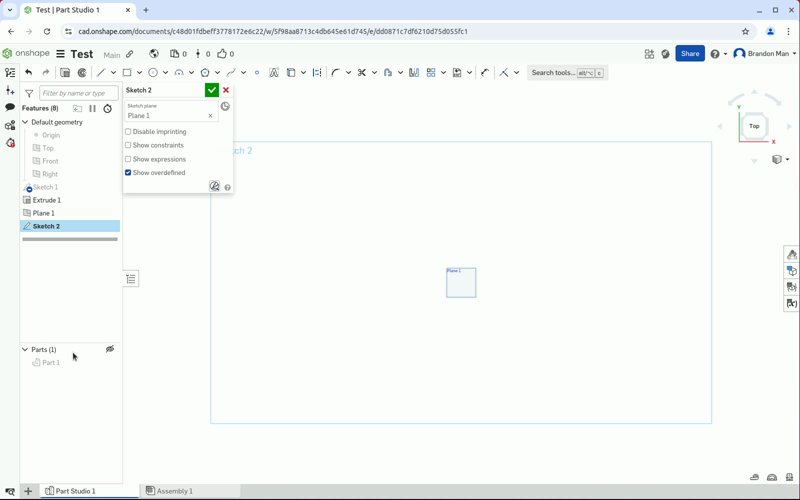
key(c)
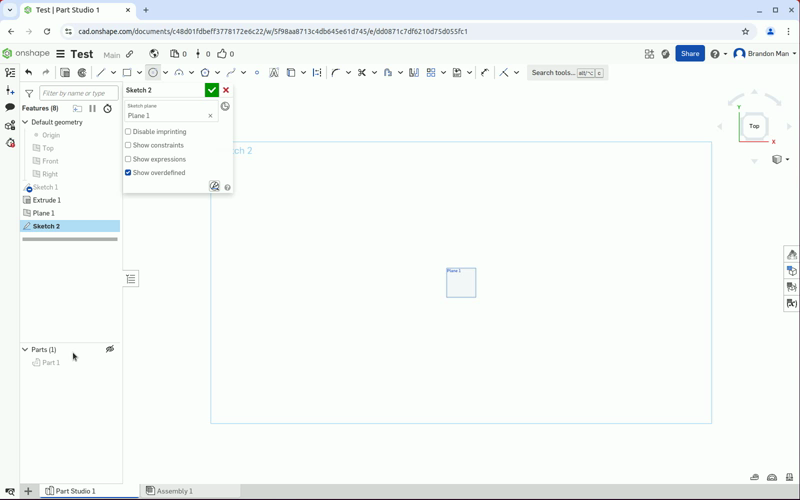
key_down(shift)
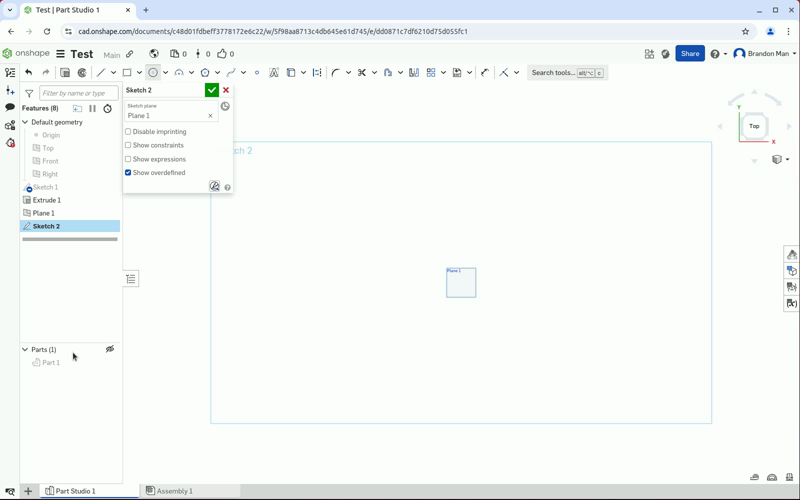
mouse_move(460, 282)
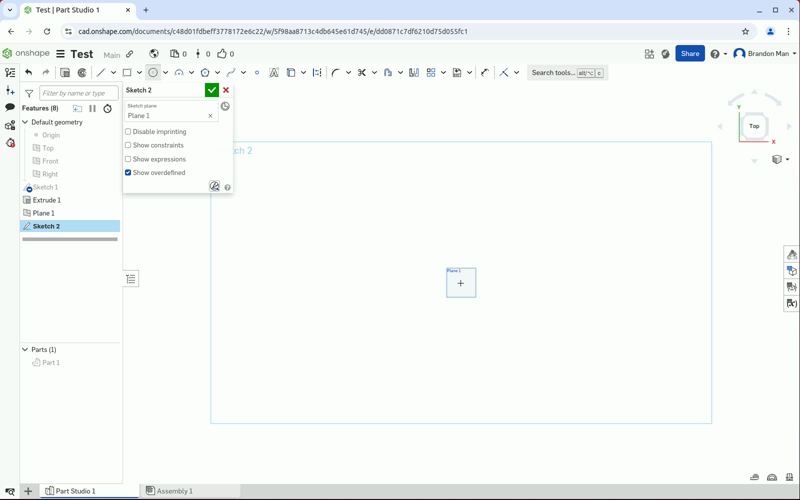
click(460, 282)
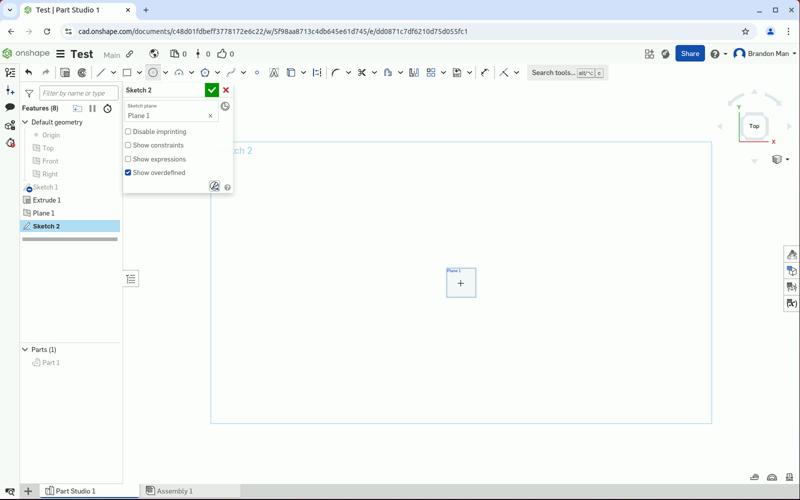
key_up(shift)
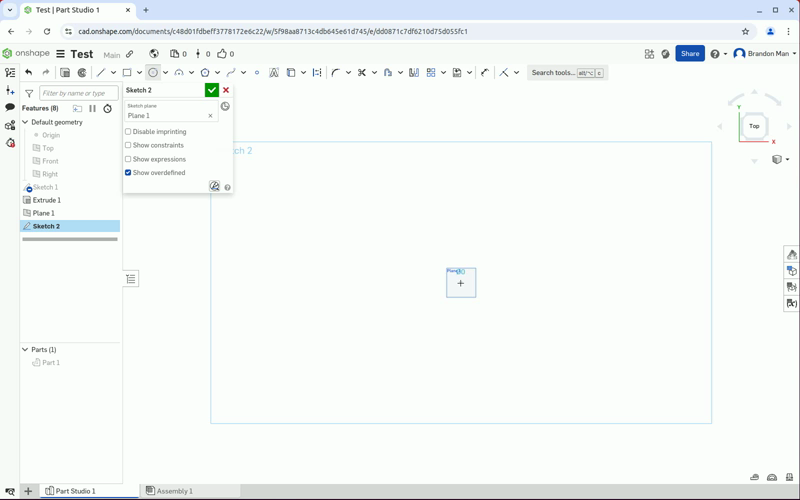
mouse_move(511, 282)
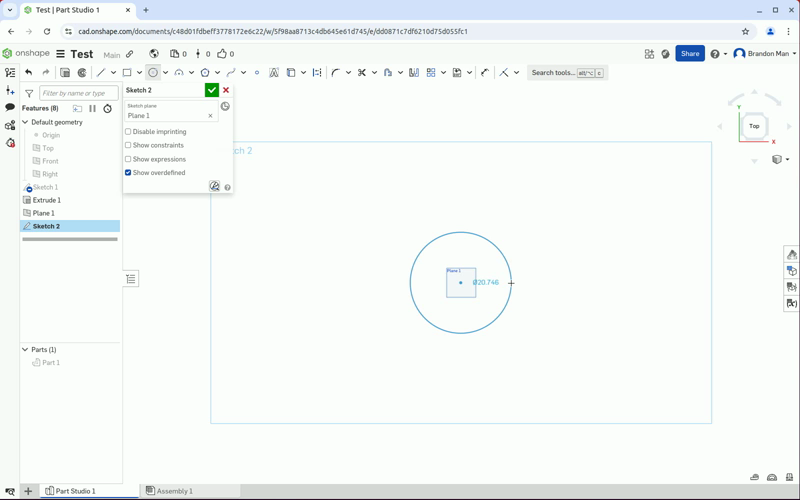
click(511, 282)
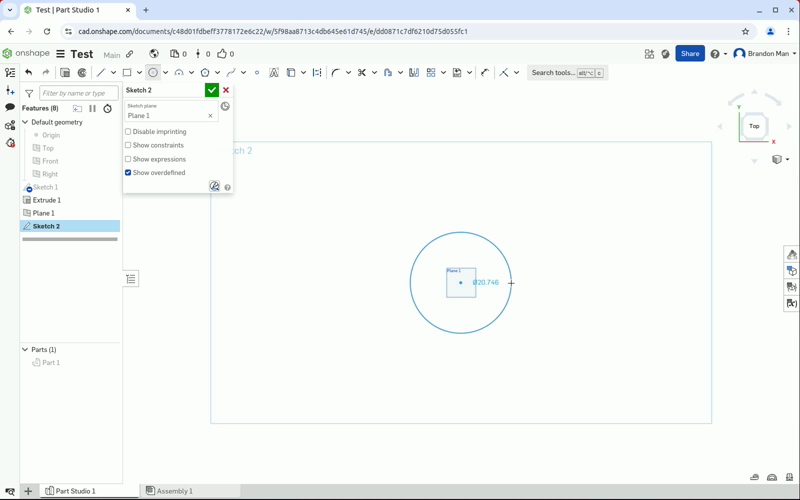
key(esc)
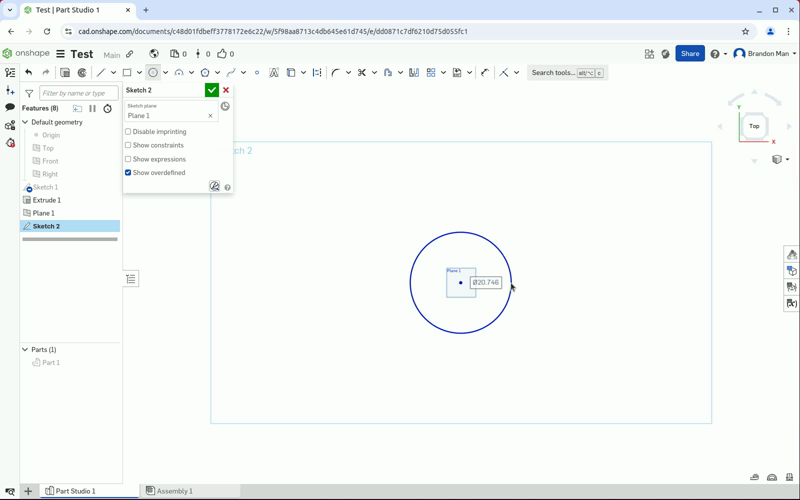
mouse_move(429, 254)
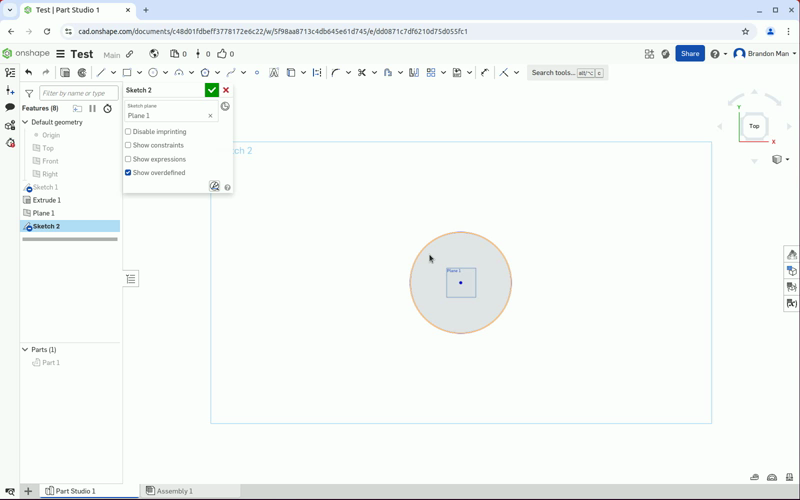
click(429, 254)
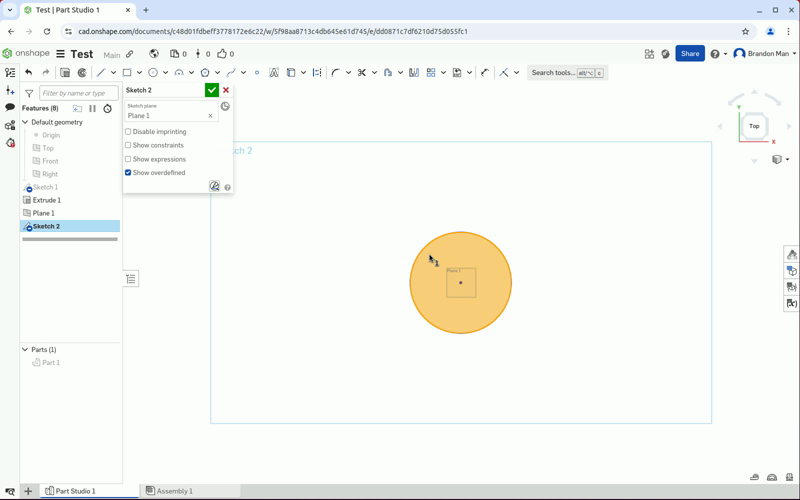
mouse_move(73, 352)
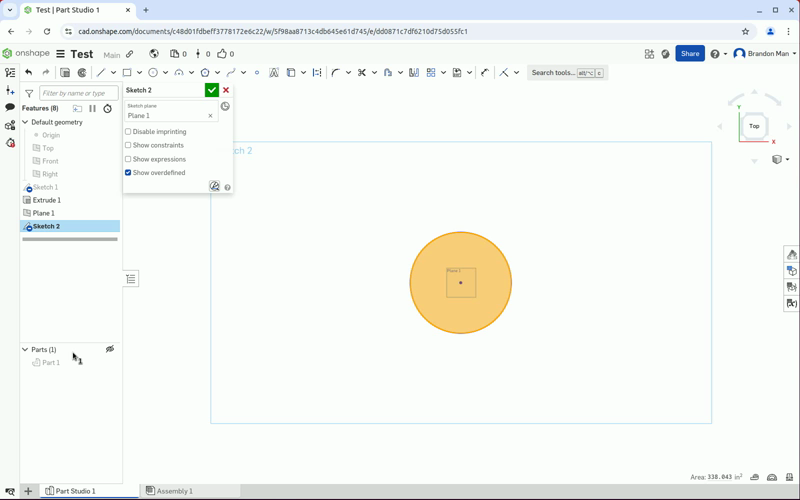
key(shift+y)
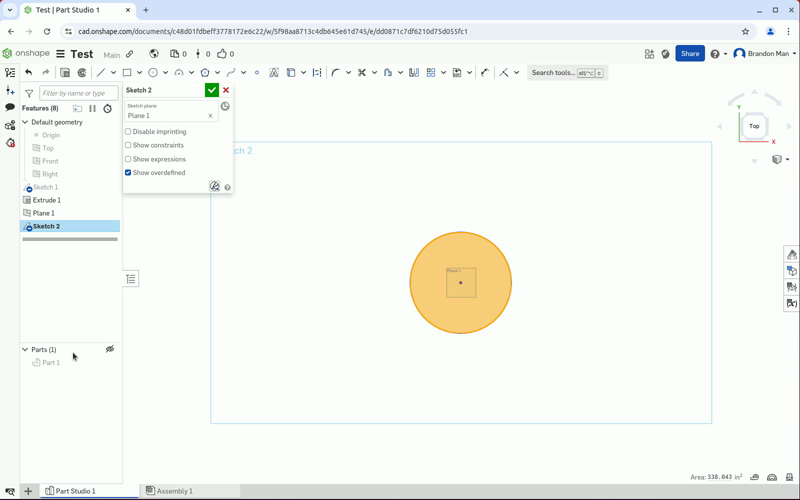
key(shift+e)
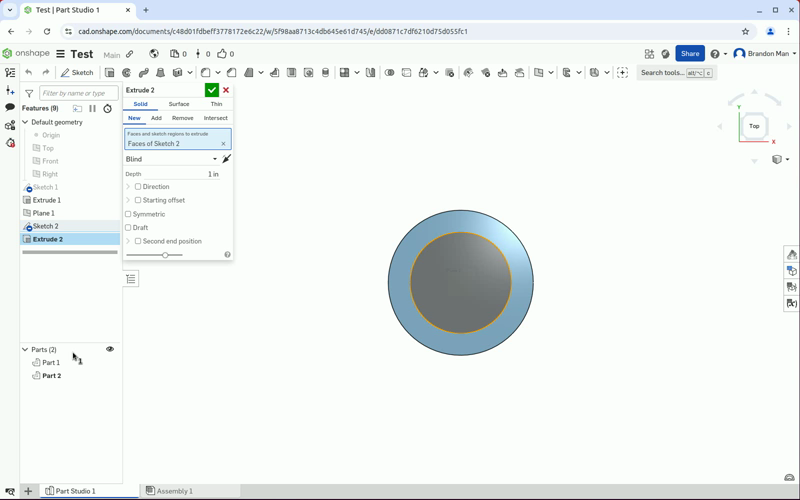
mouse_move(143, 106)
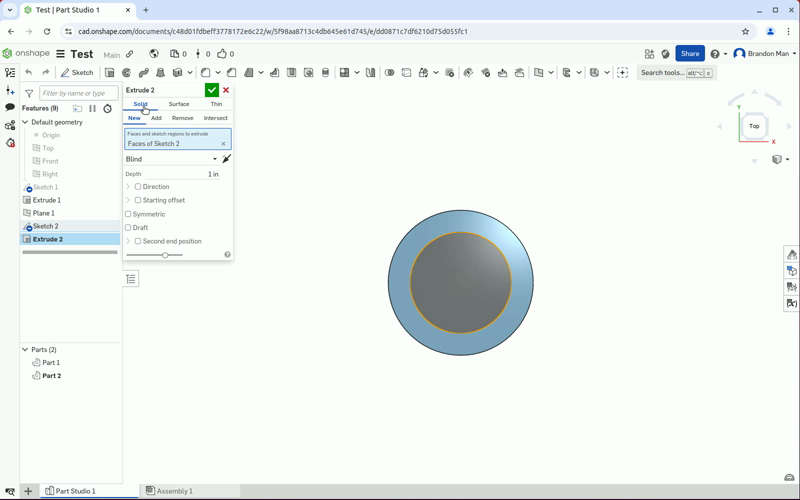
click(143, 106)
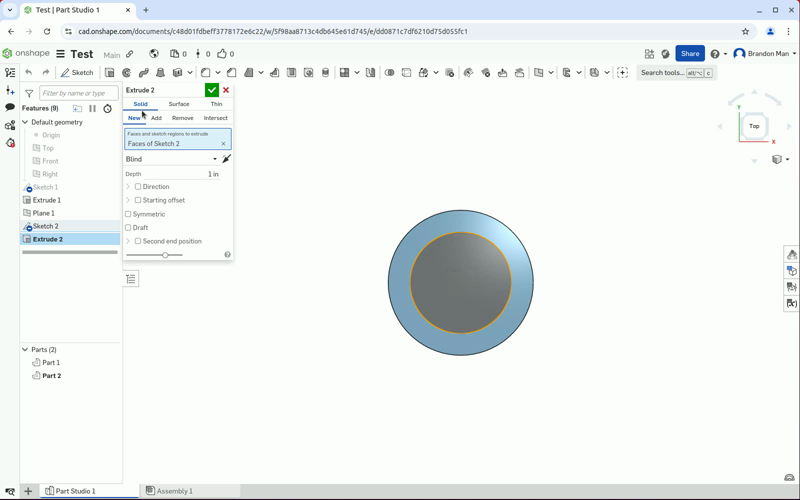
mouse_move(137, 120)
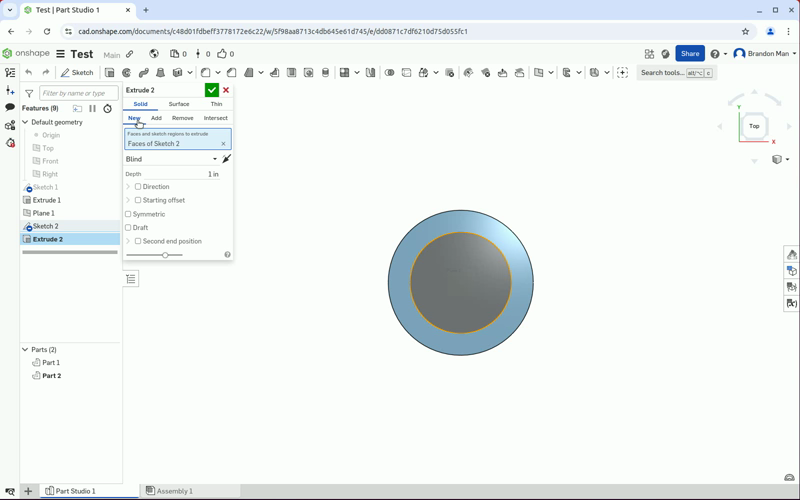
click(137, 120)
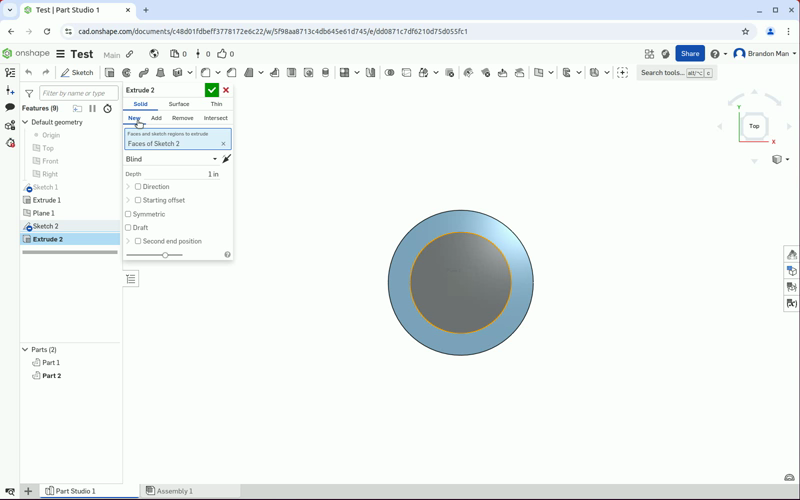
key(tab, 4)
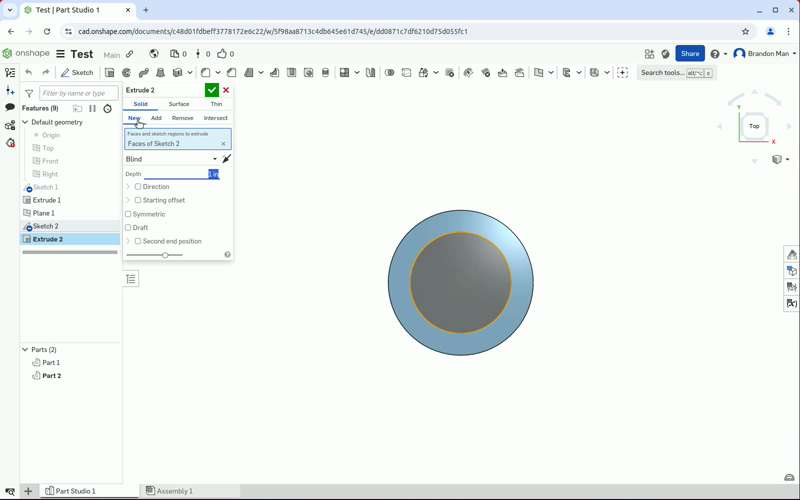
text(11.554)
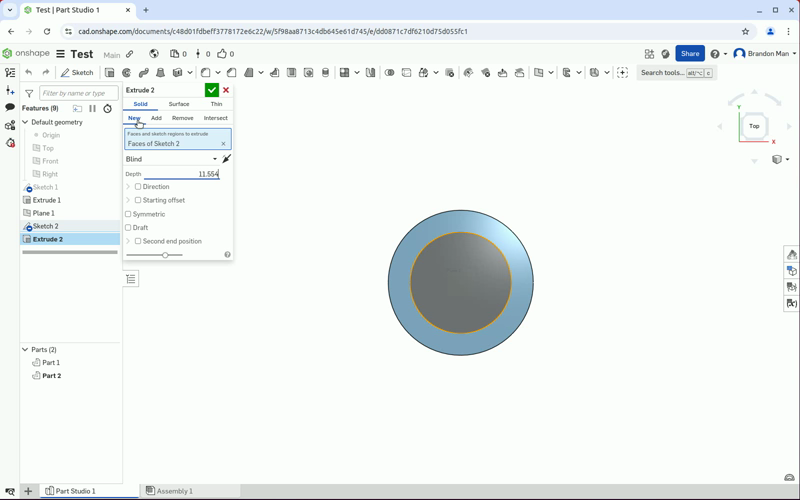
key(enter)
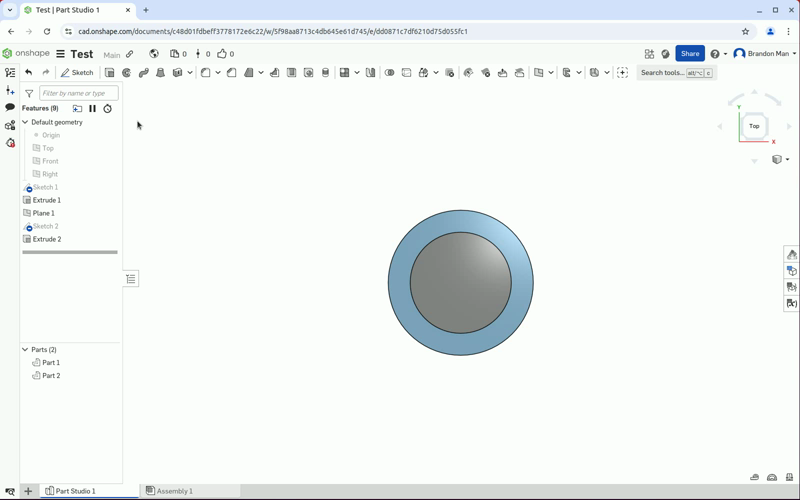
key(shift+h)
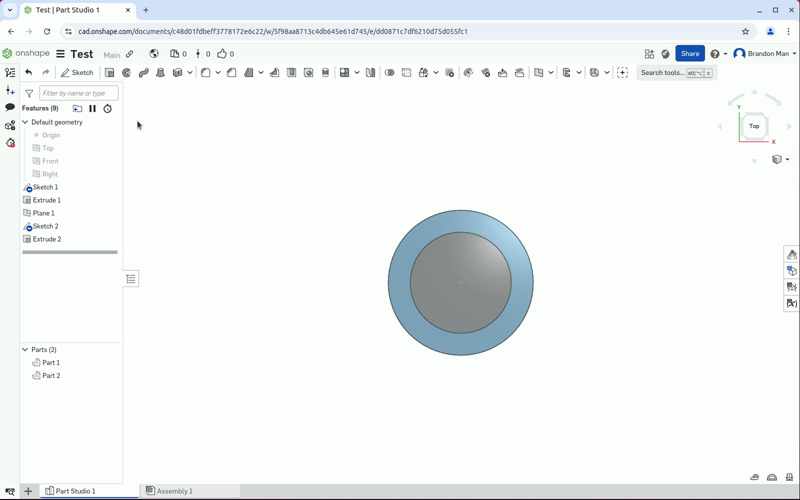
key(shift+h)
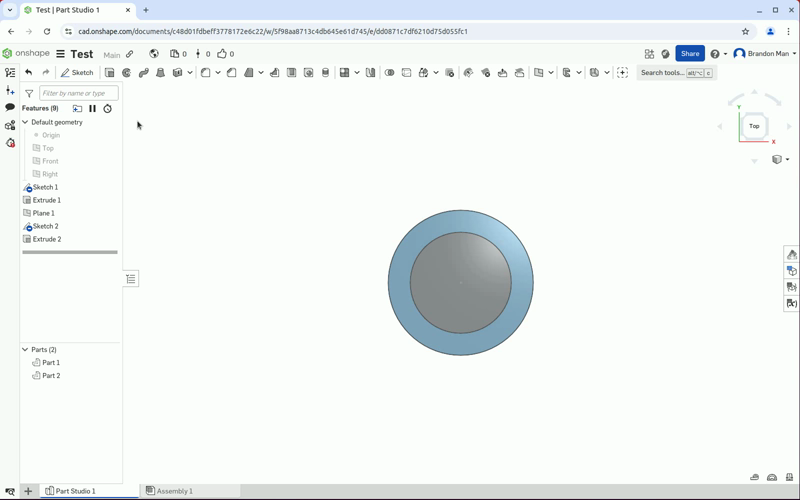
key(shift+7)
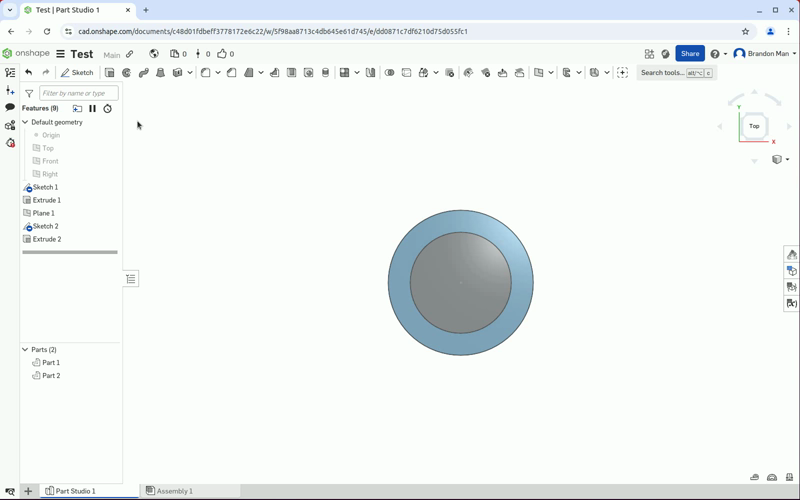
key(up, 3)
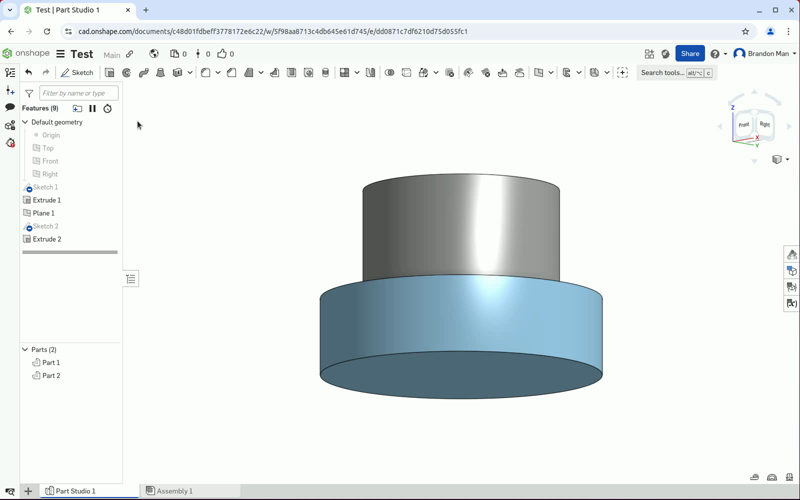
key(left, 3)
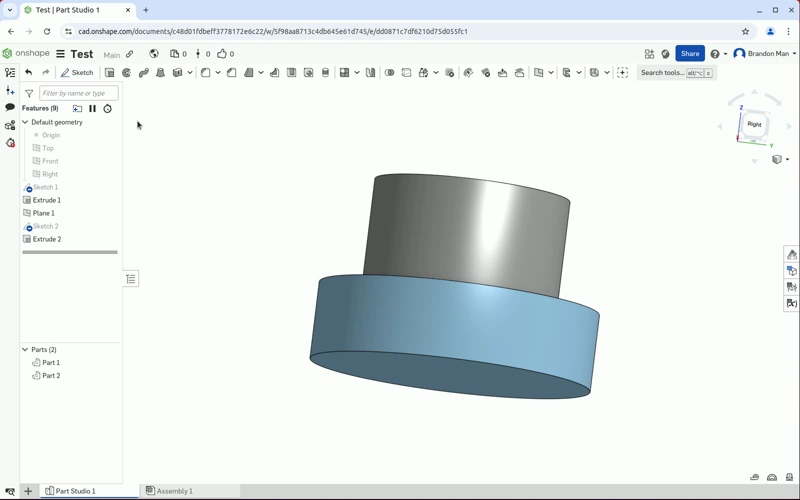
key(right, 3)
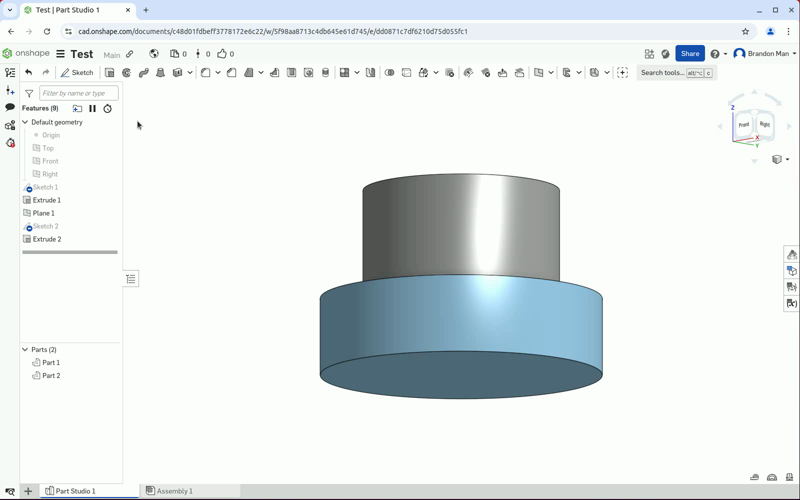
key(down, 3)
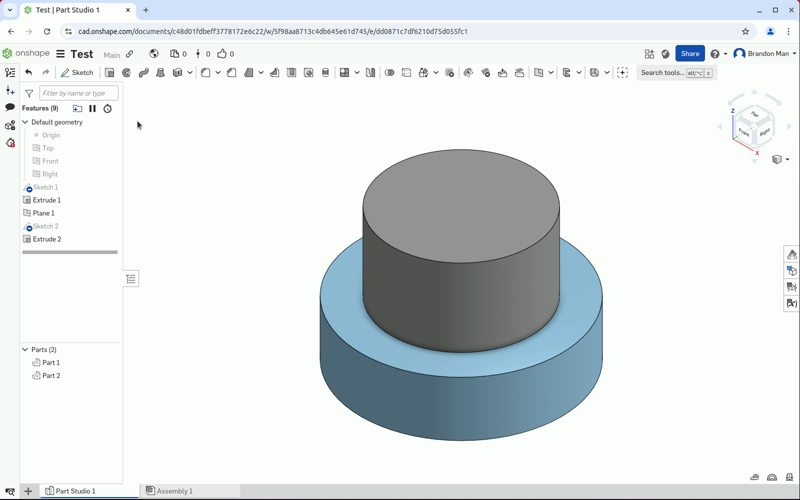
mouse_move(73, 189)
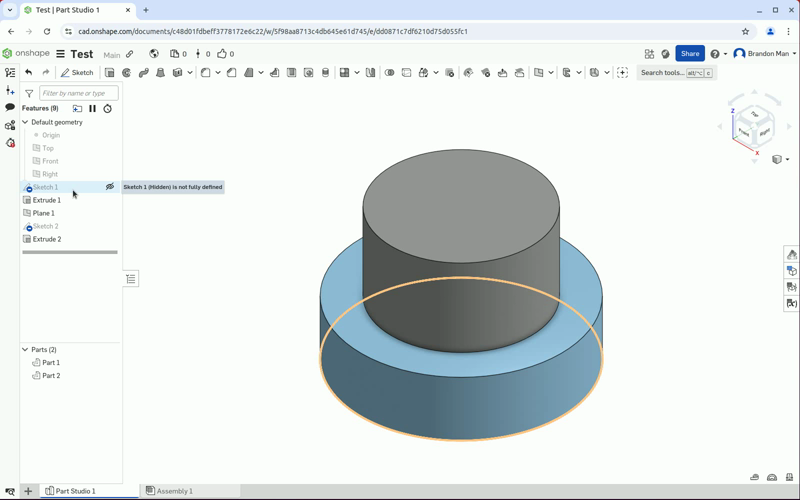
click(73, 189)